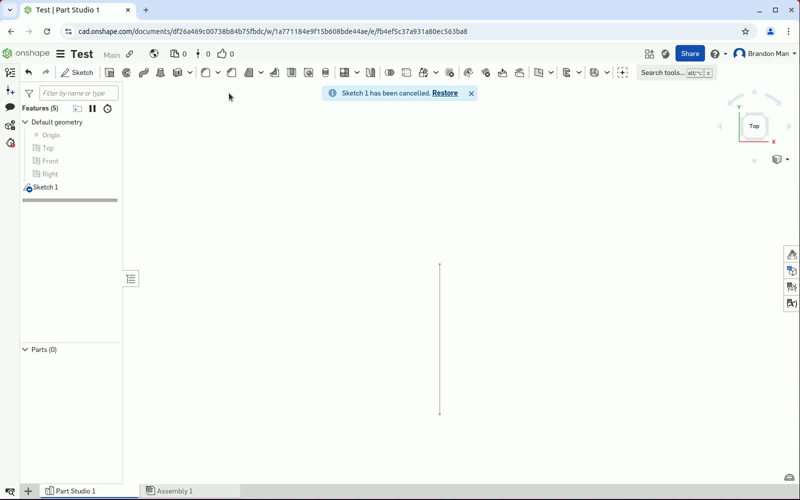
key(shift+h)
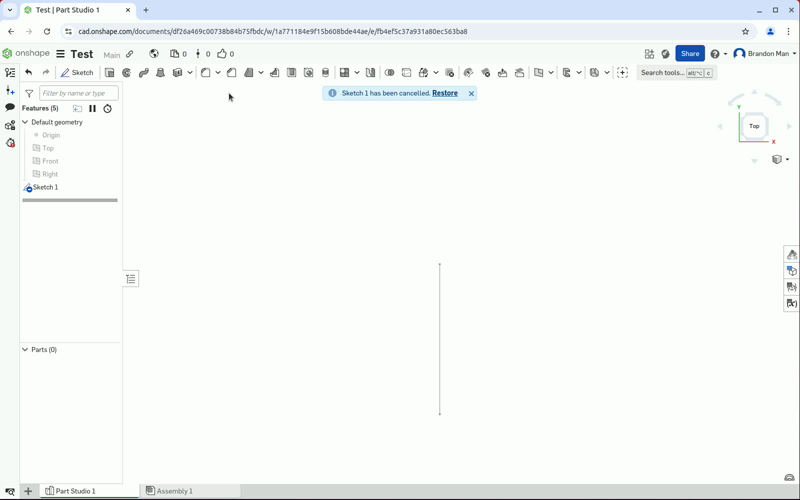
key(shift+s)
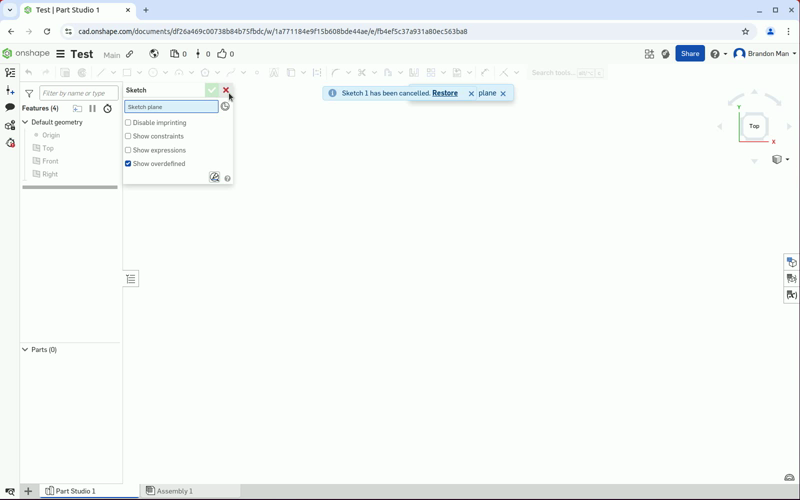
mouse_move(73, 150)
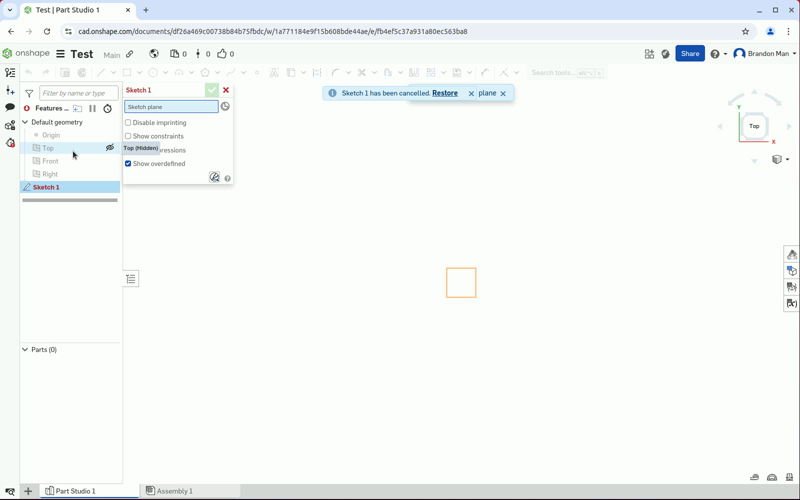
click(73, 150)
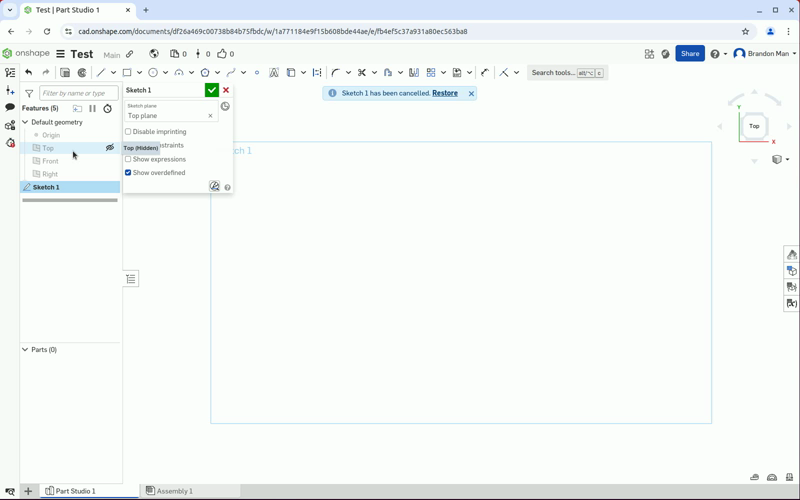
mouse_move(73, 352)
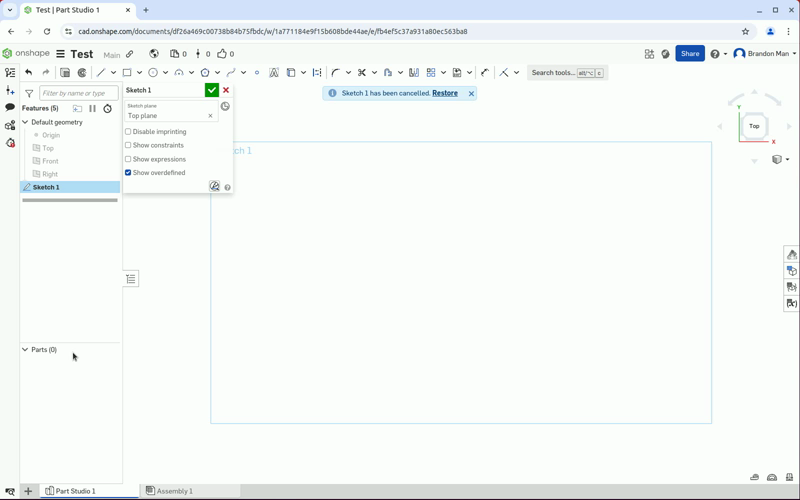
key(y)
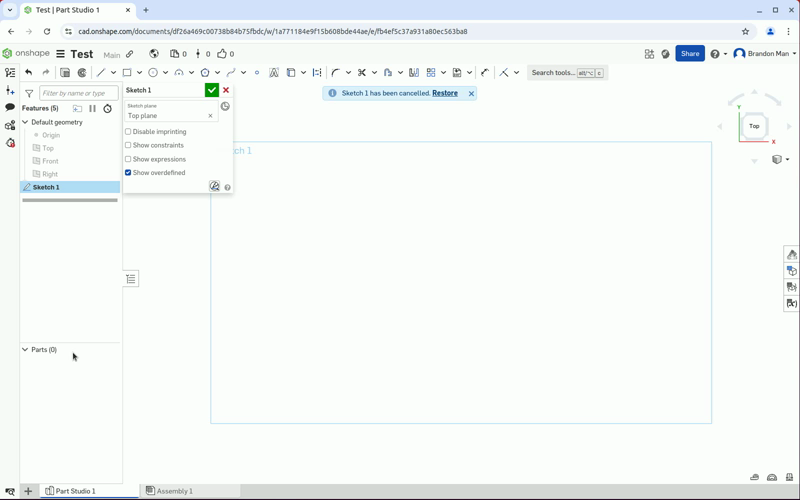
key(c)
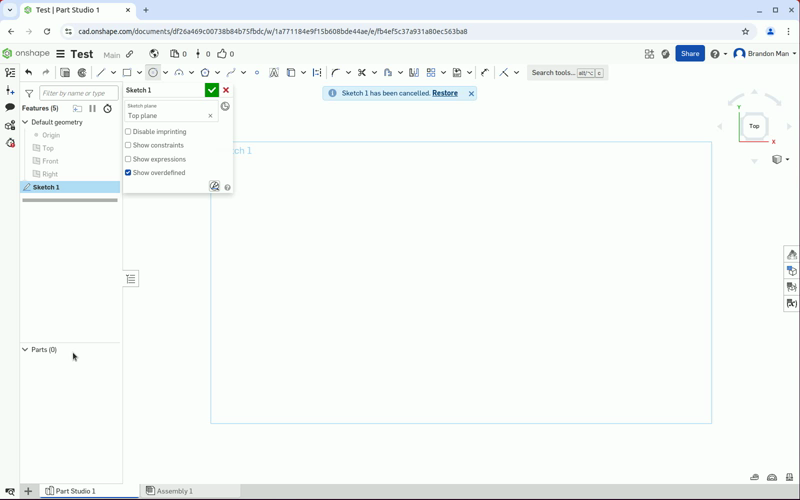
key_down(shift)
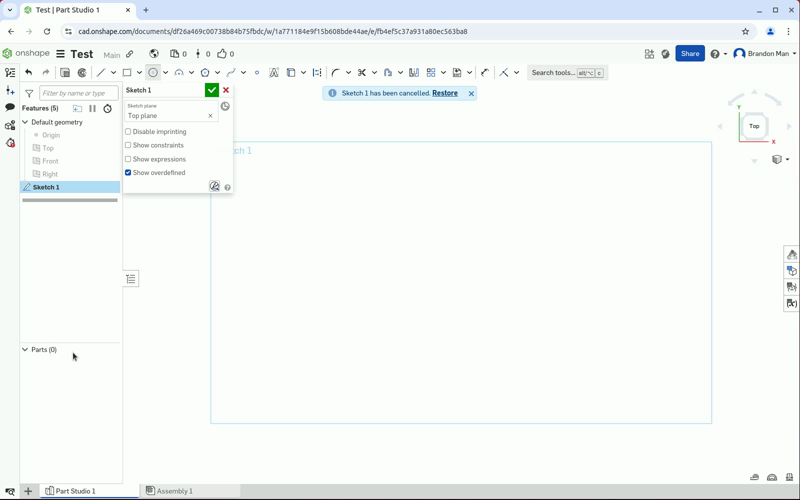
mouse_move(461, 282)
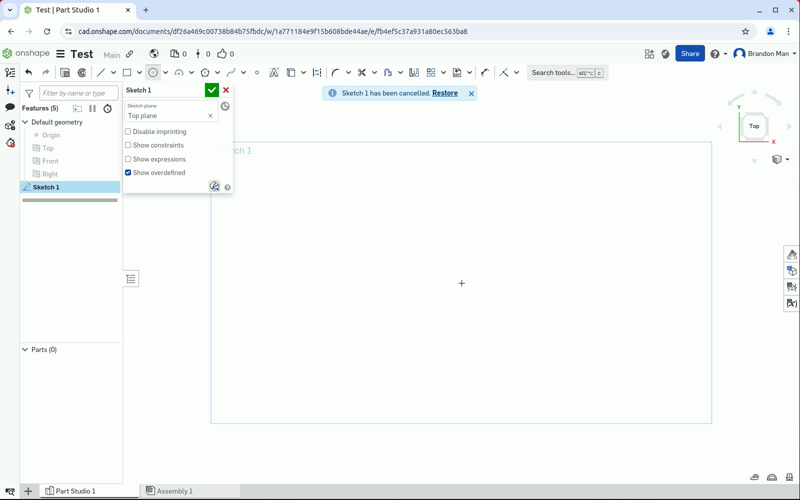
click(461, 282)
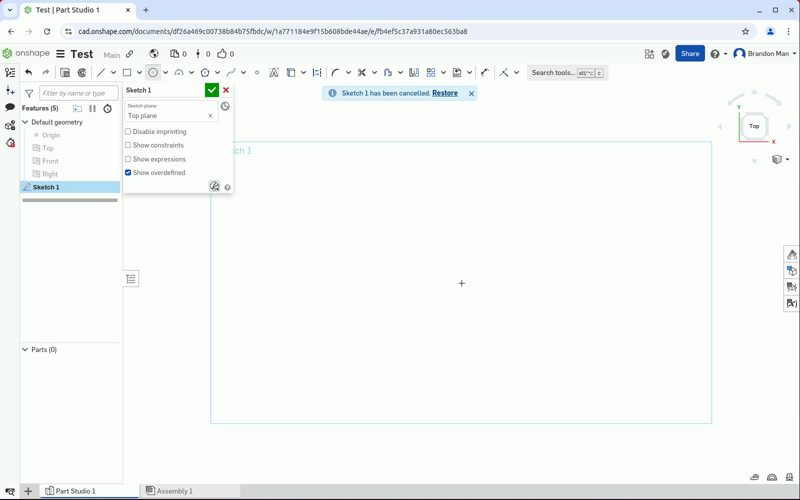
key_up(shift)
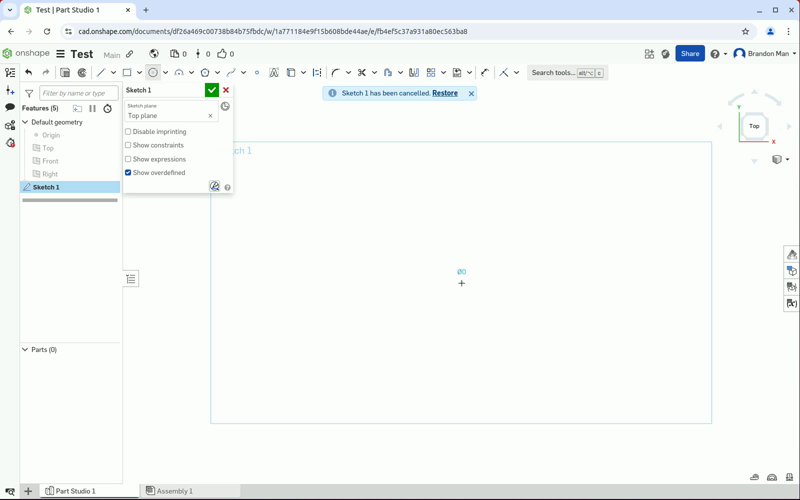
mouse_move(497, 282)
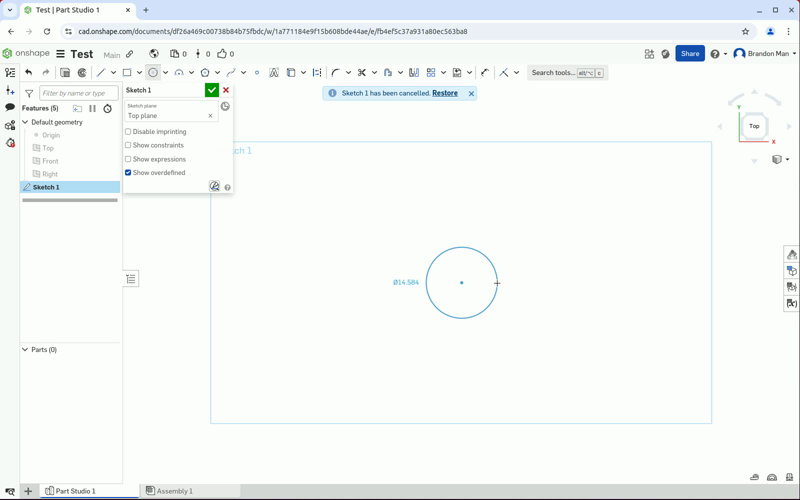
click(497, 282)
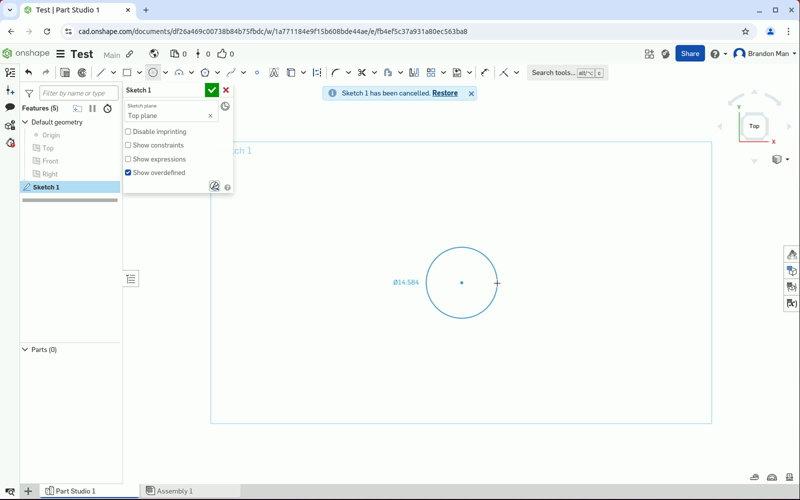
key(esc)
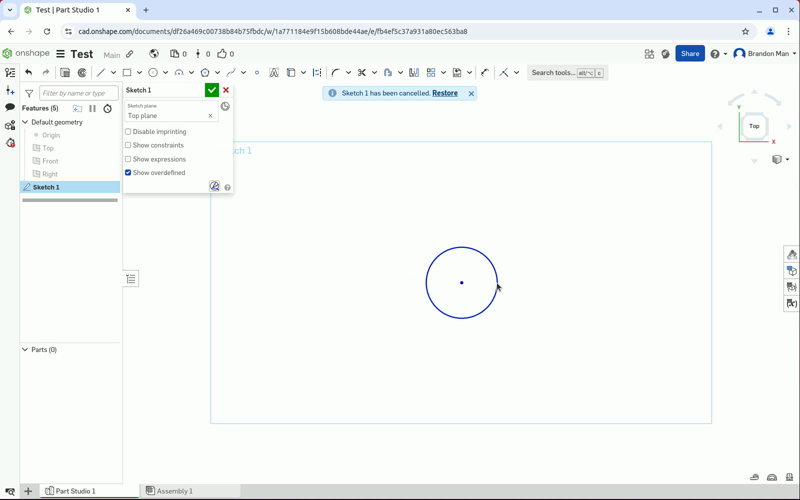
key(c)
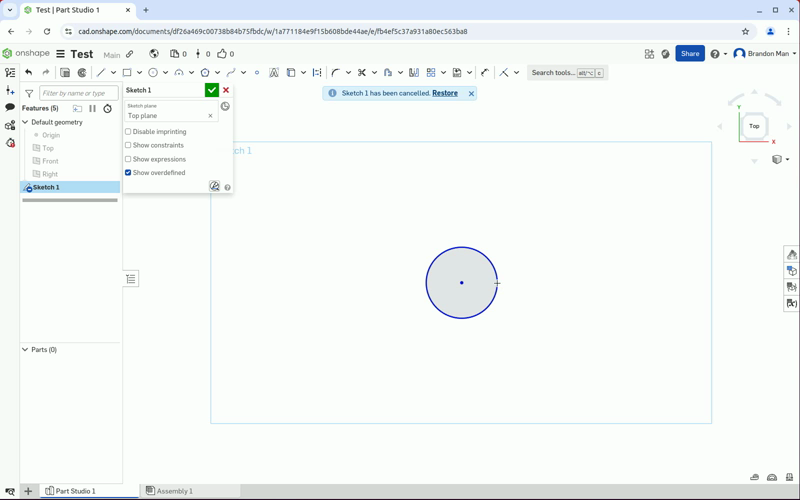
key_down(shift)
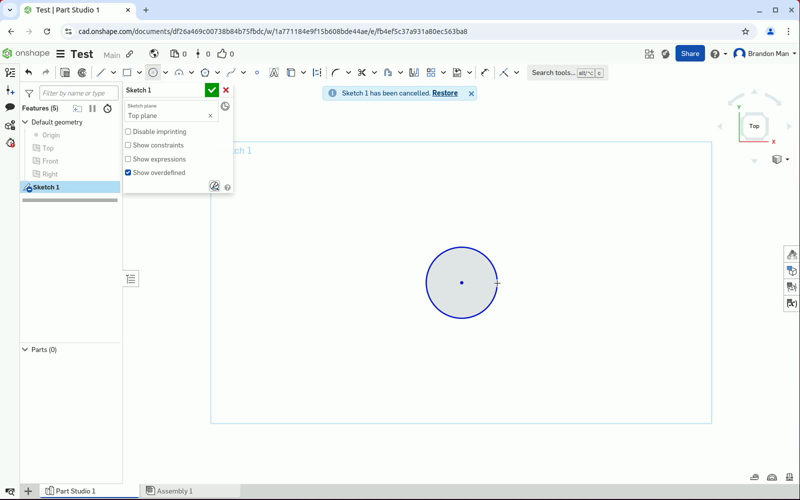
mouse_move(461, 282)
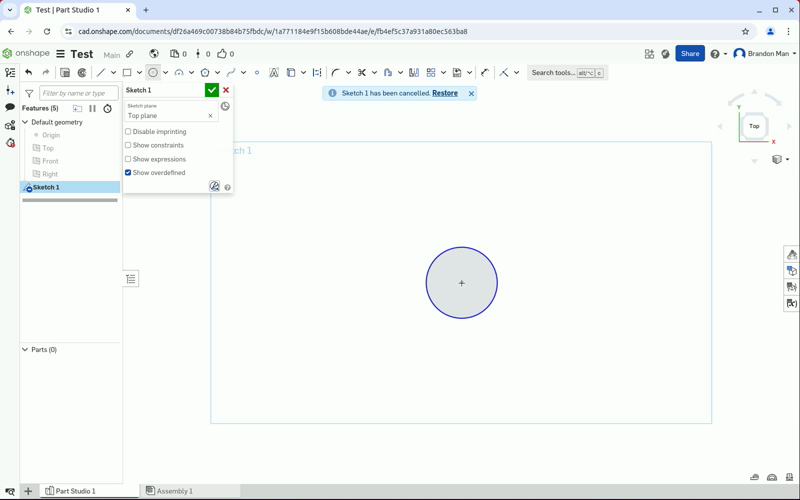
click(461, 282)
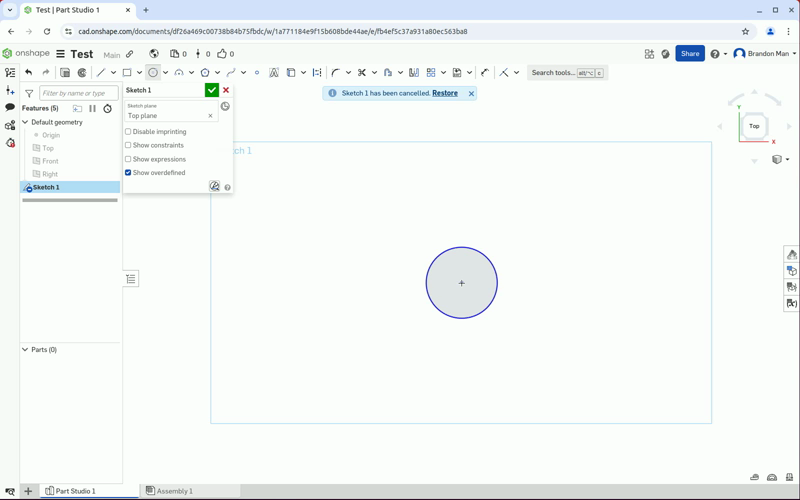
key_up(shift)
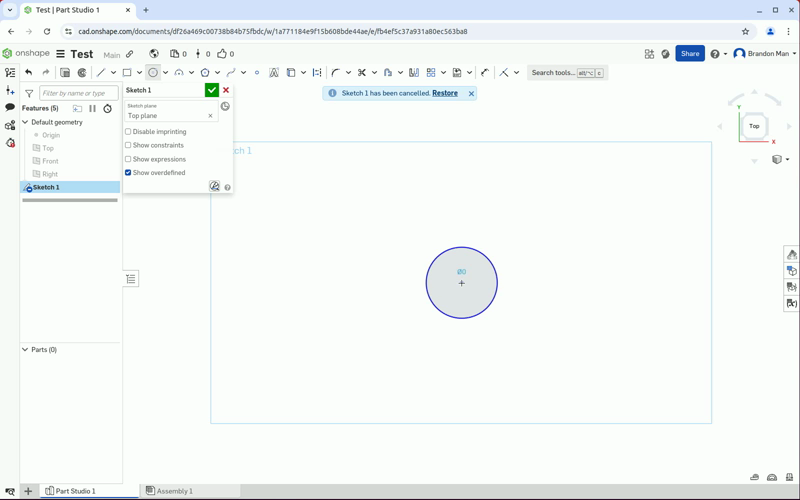
mouse_move(485, 282)
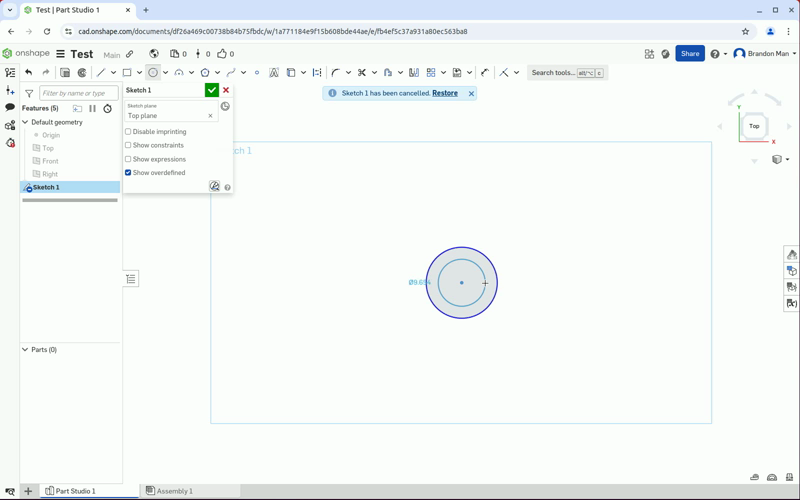
click(485, 282)
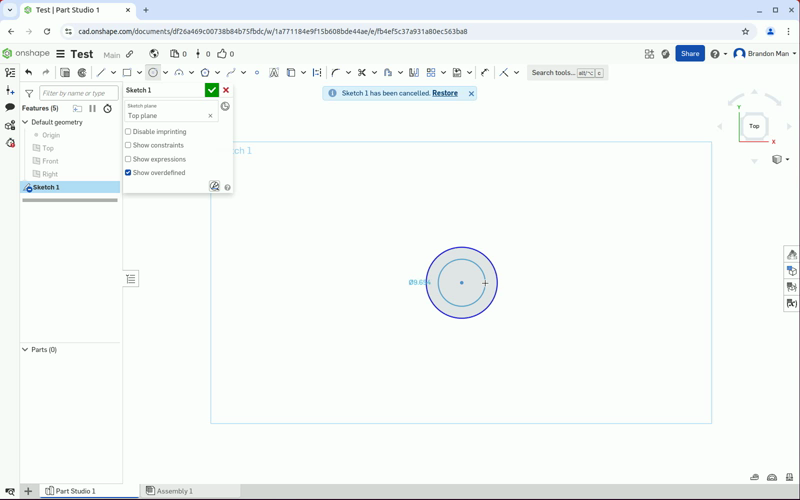
key(esc)
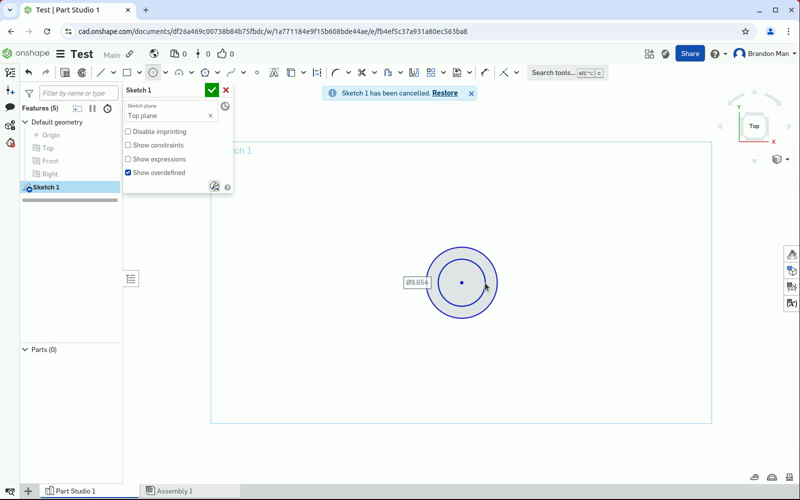
mouse_move(435, 296)
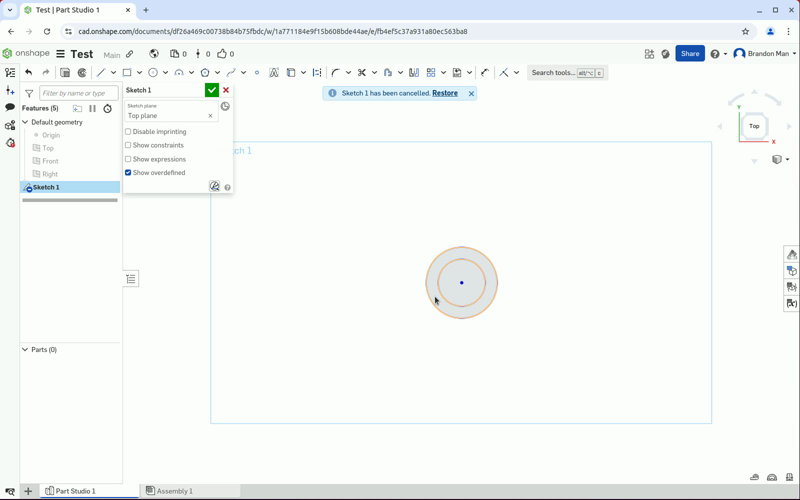
click(435, 296)
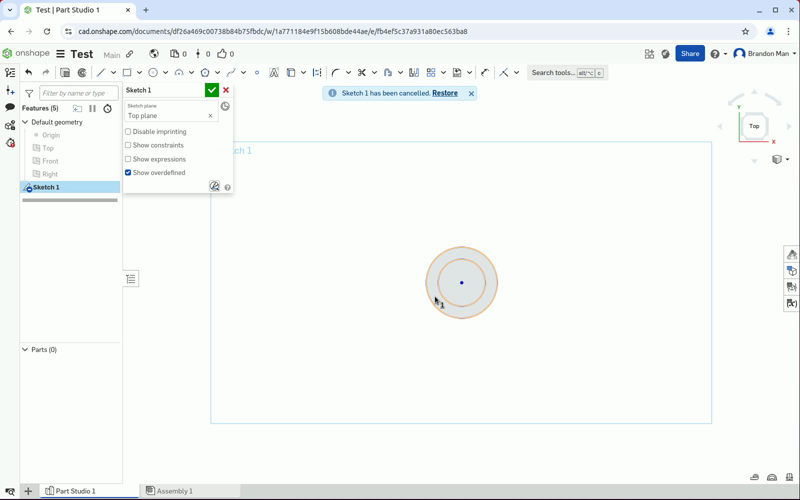
mouse_move(73, 352)
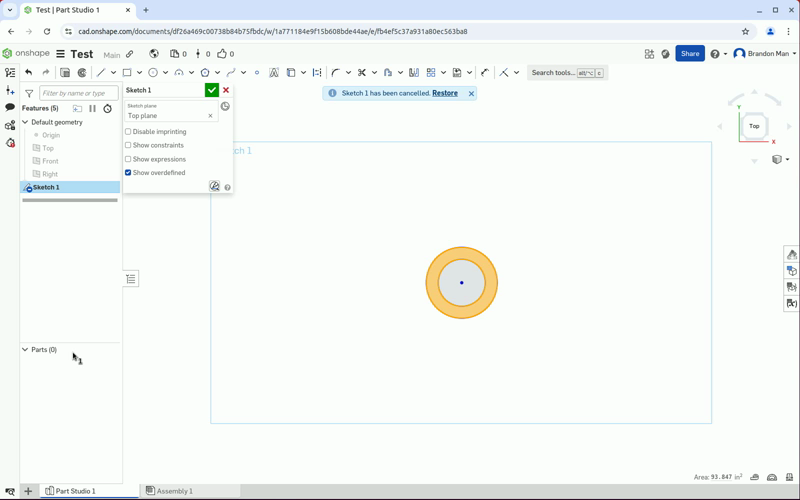
key(shift+y)
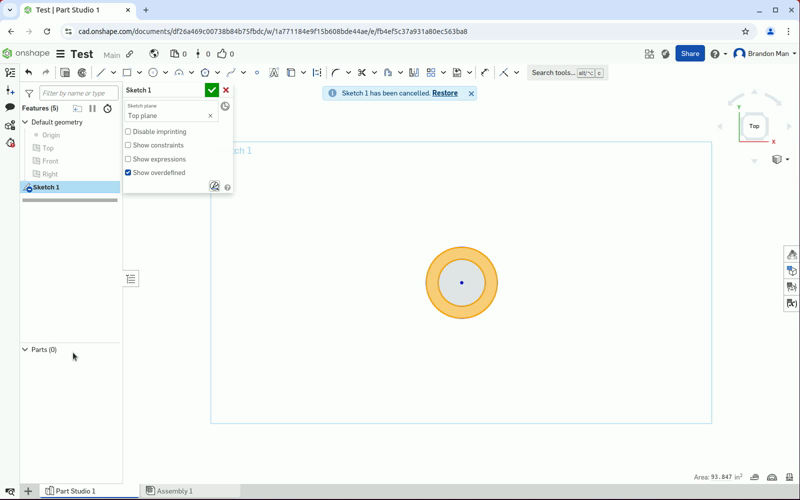
key(shift+e)
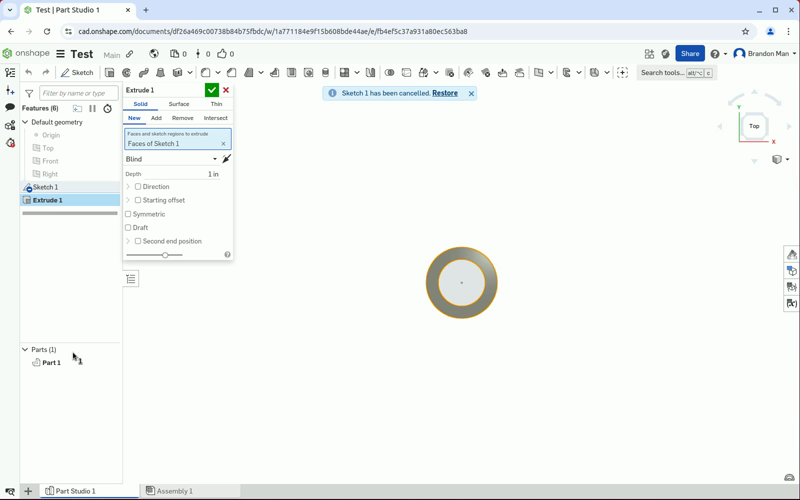
mouse_move(143, 106)
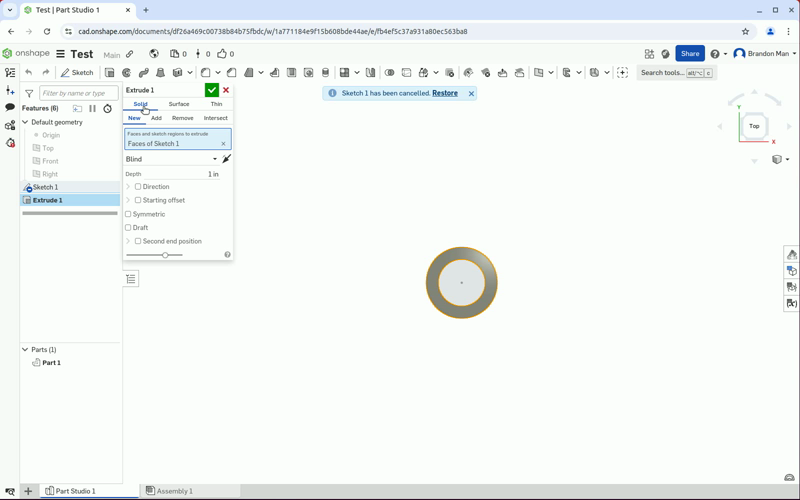
click(143, 106)
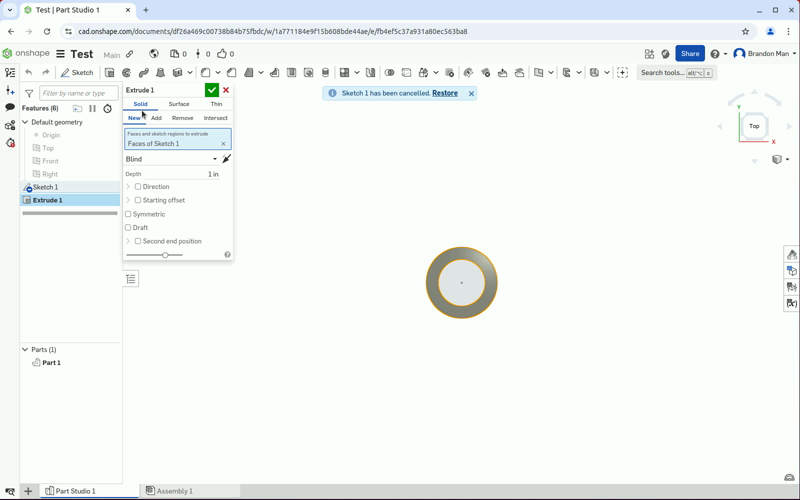
mouse_move(137, 120)
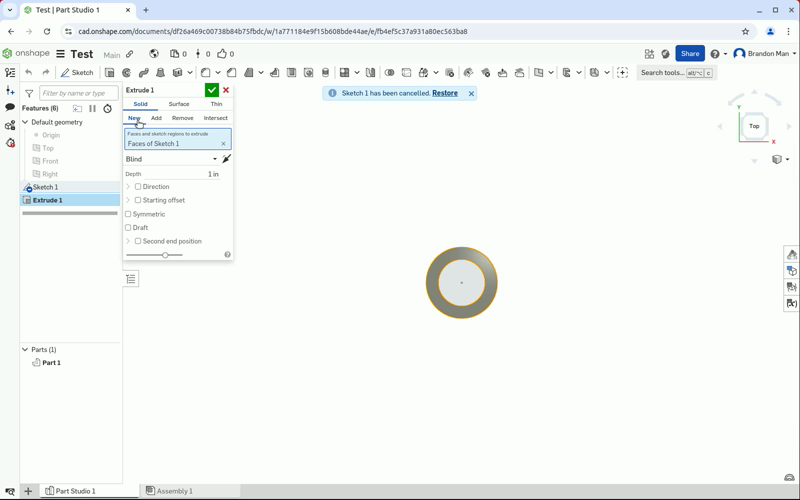
click(137, 120)
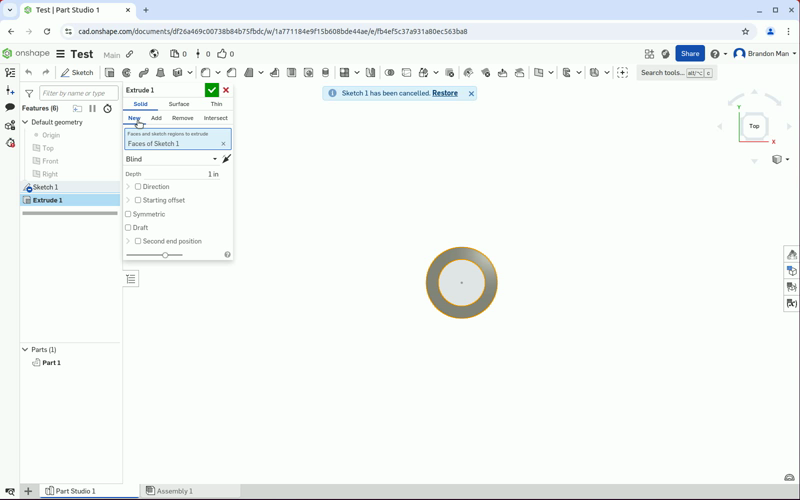
key(tab, 4)
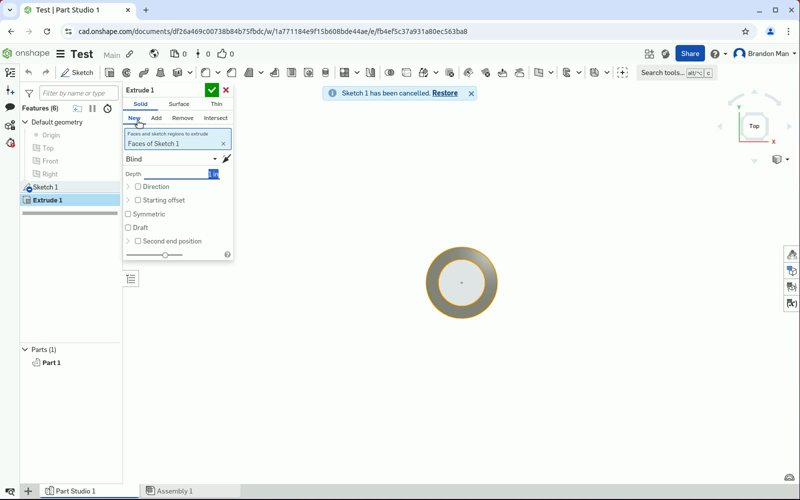
text(23.108)
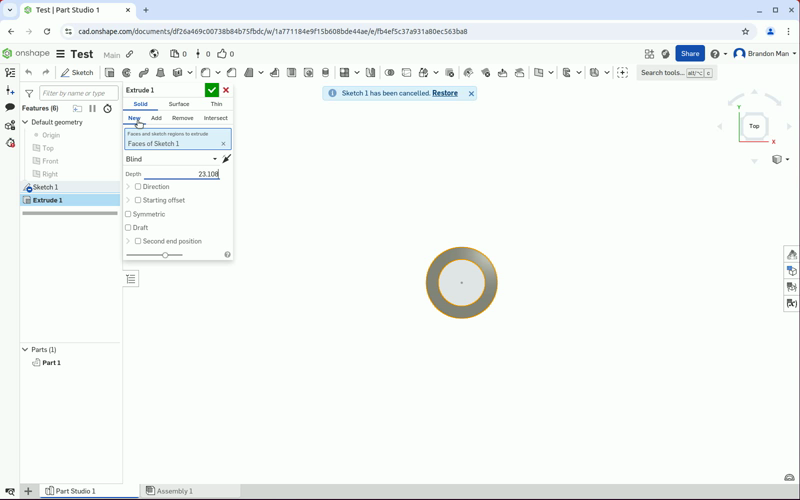
key(enter)
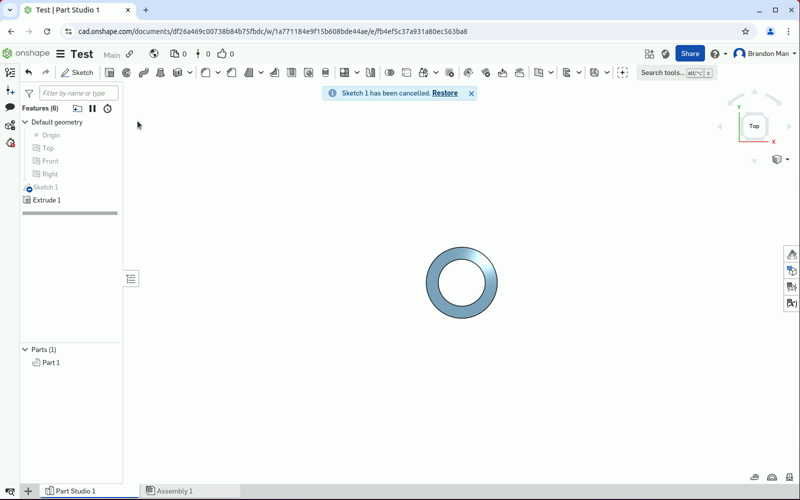
key(shift+h)
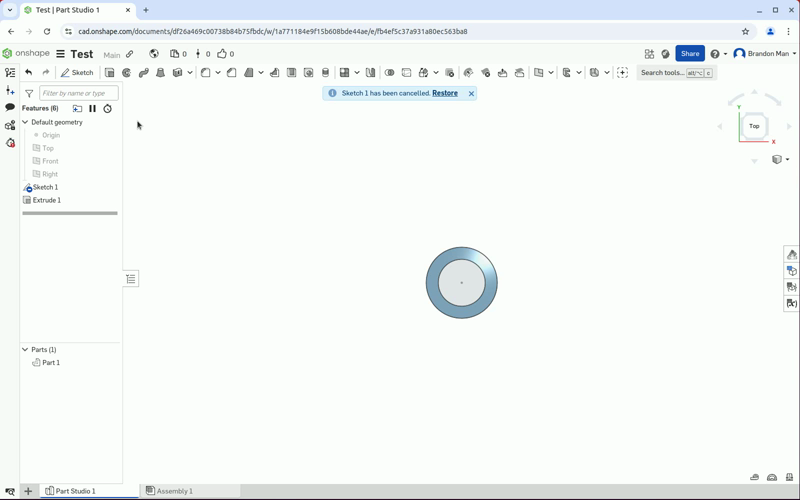
key(shift+h)
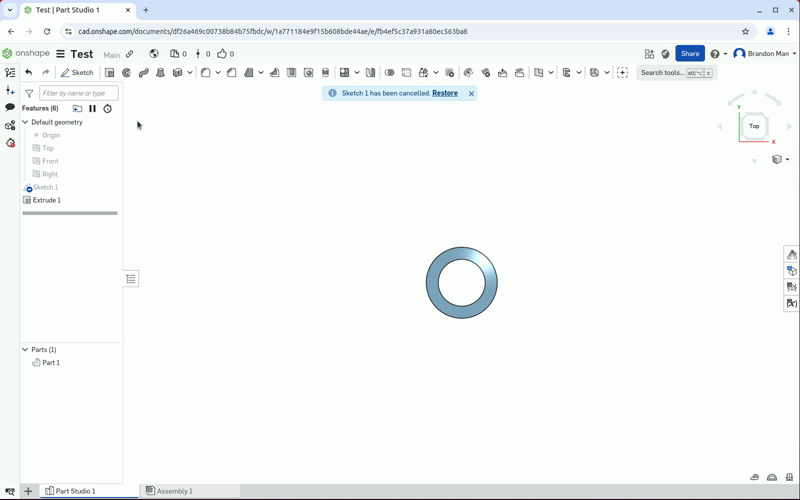
mouse_move(73, 189)
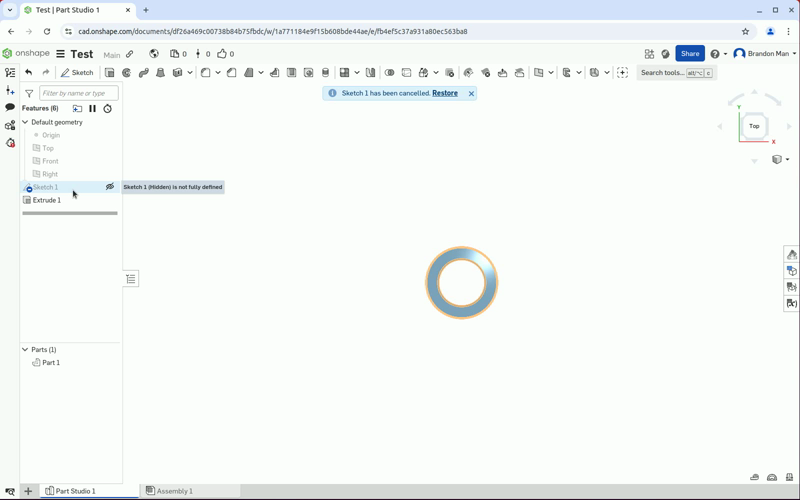
click(73, 189)
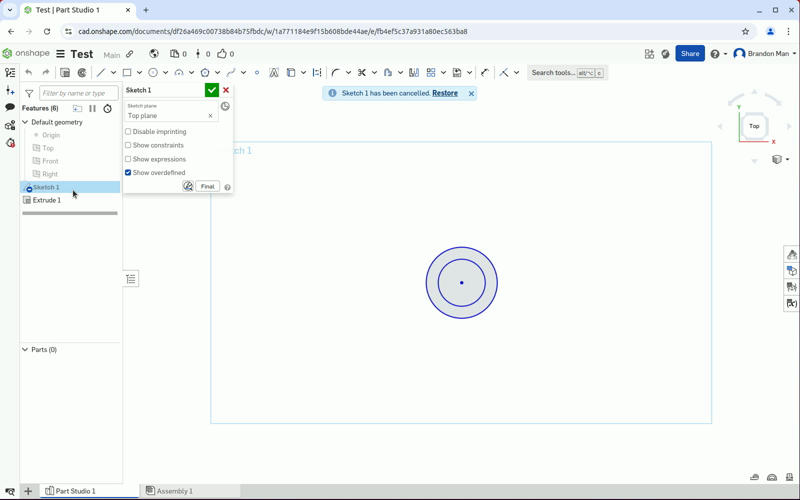
mouse_move(229, 92)
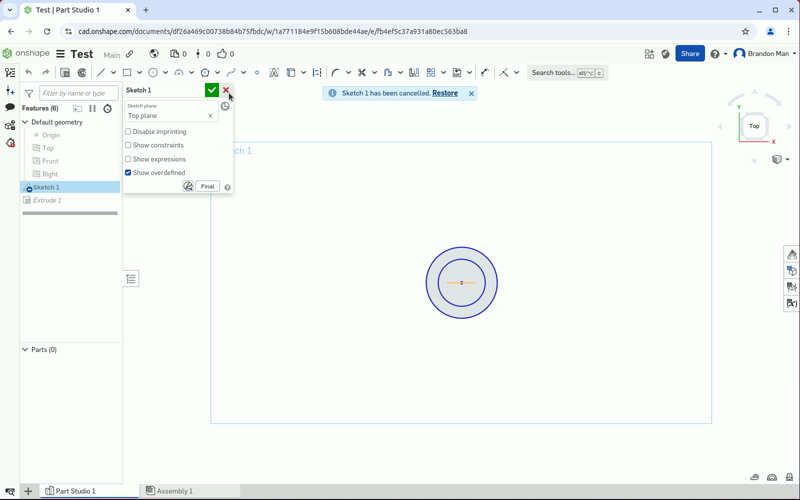
click(229, 92)
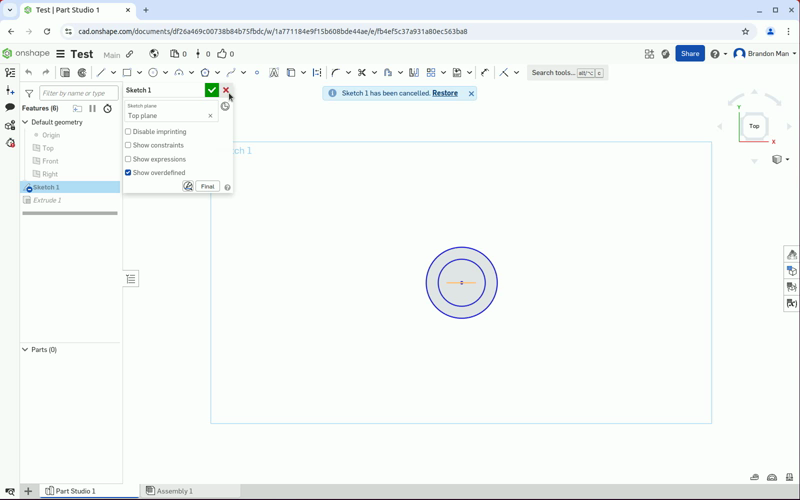
key(shift+s)
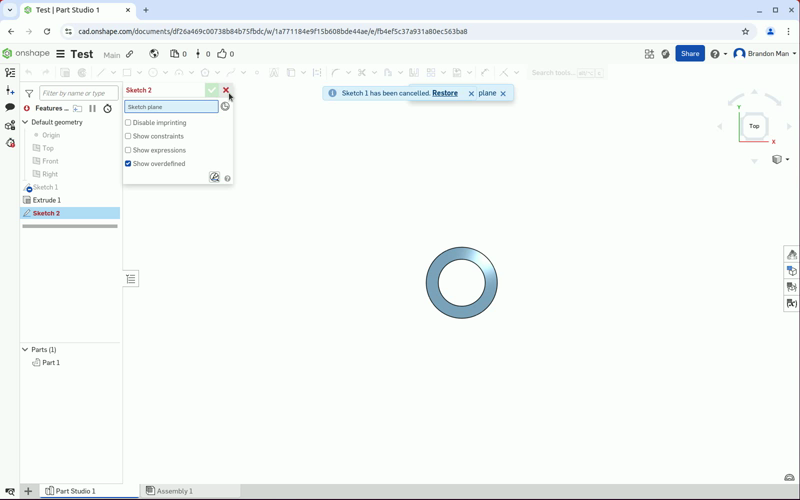
mouse_move(73, 150)
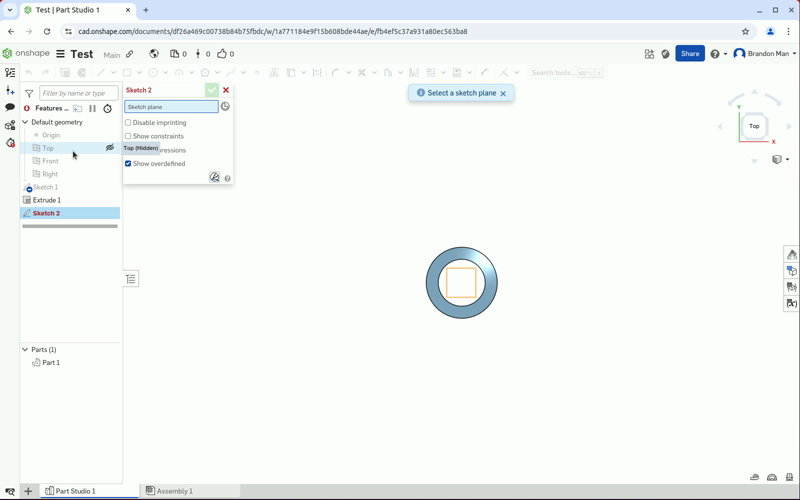
click(73, 150)
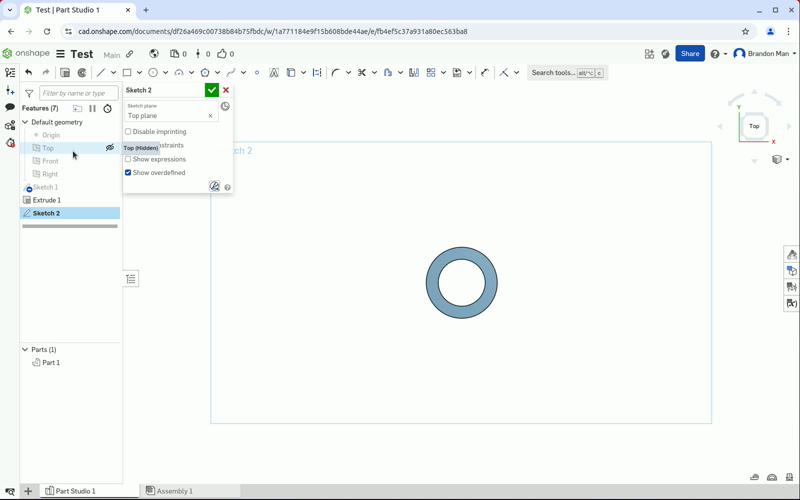
mouse_move(73, 352)
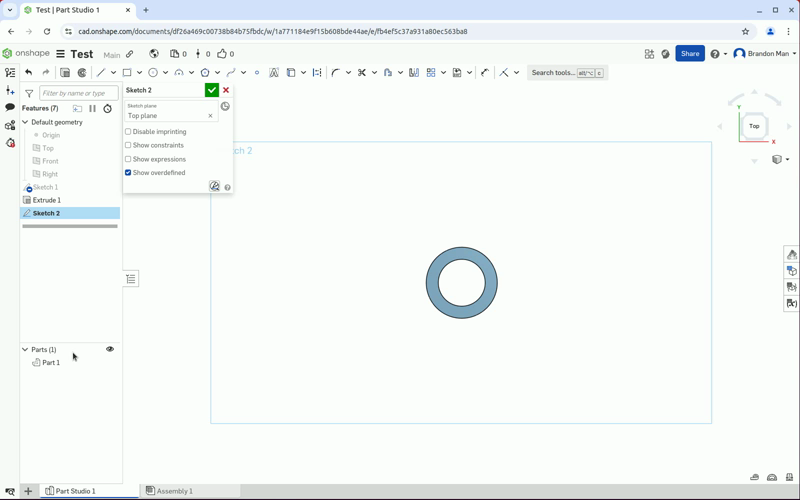
key(y)
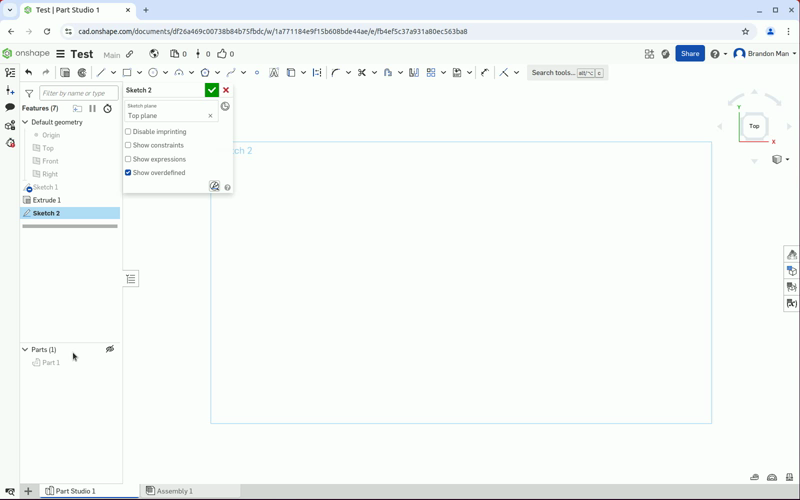
key(c)
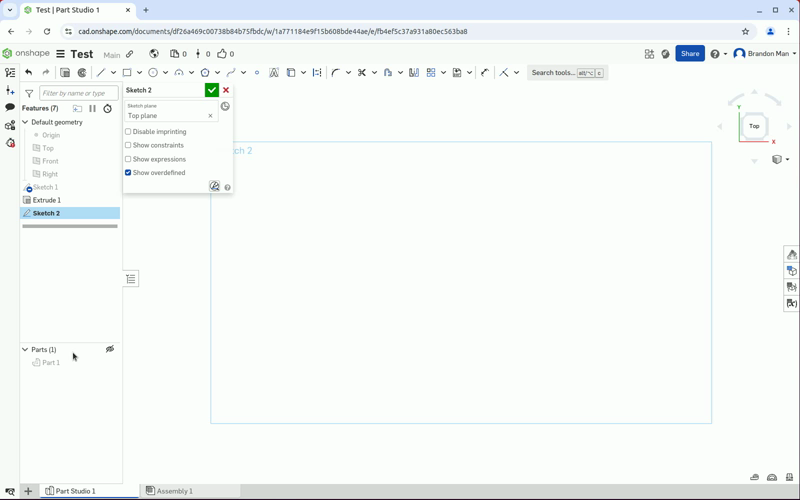
key_down(shift)
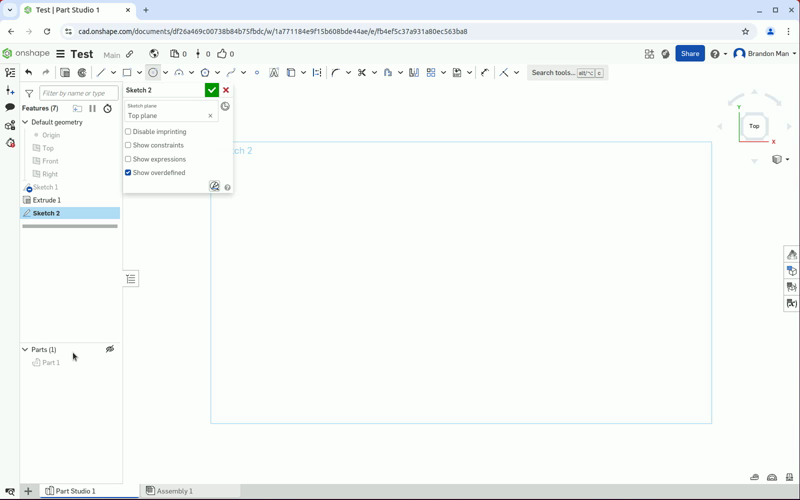
mouse_move(461, 282)
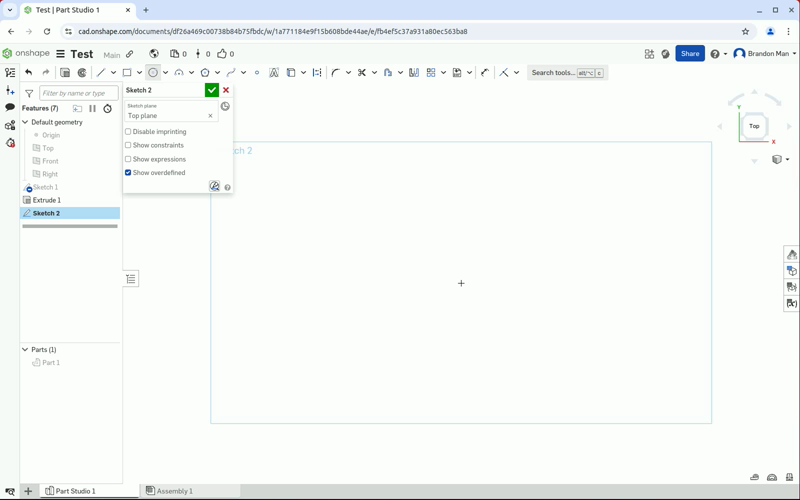
click(461, 282)
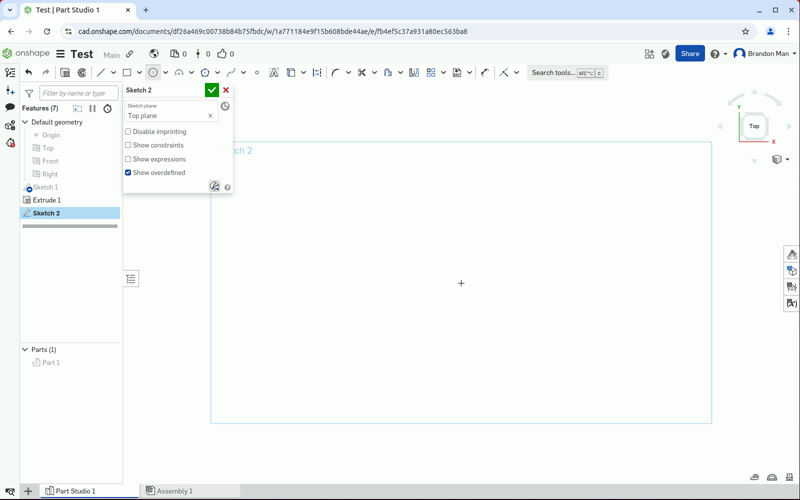
key_up(shift)
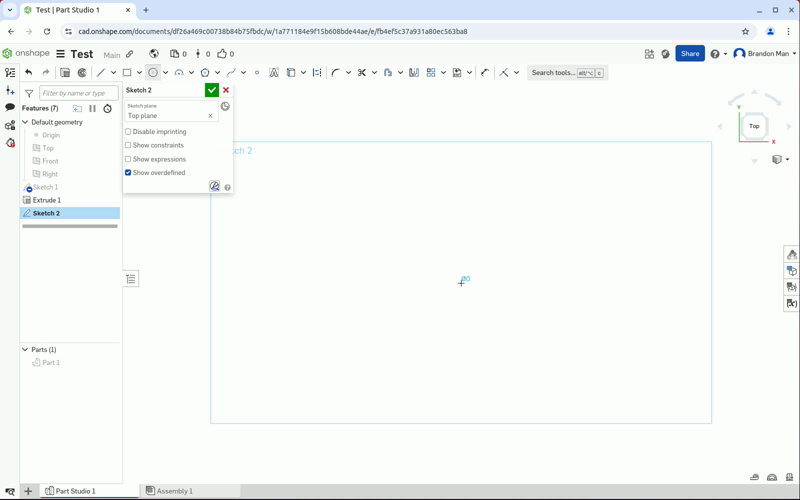
mouse_move(521, 282)
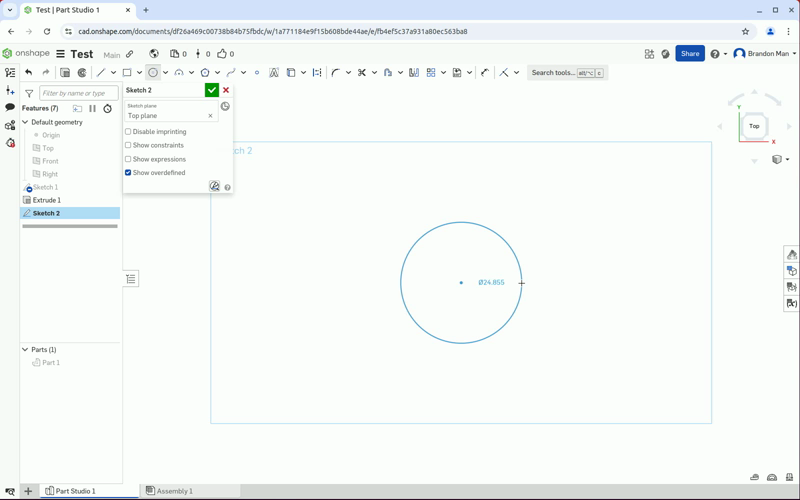
click(521, 282)
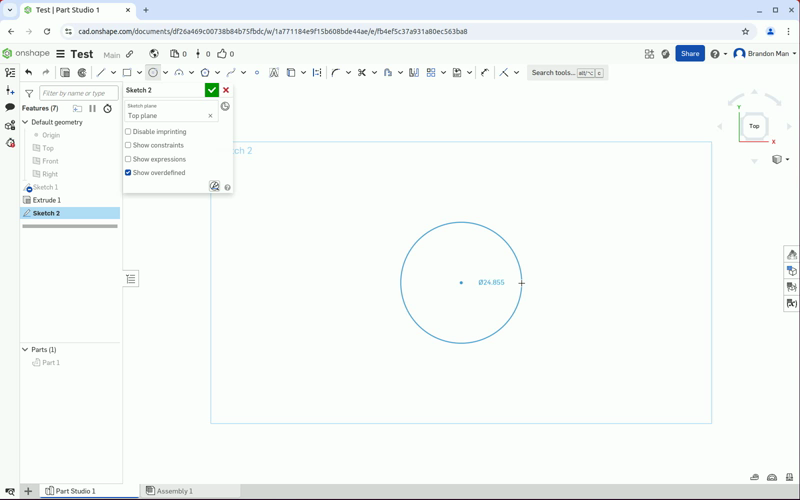
key(esc)
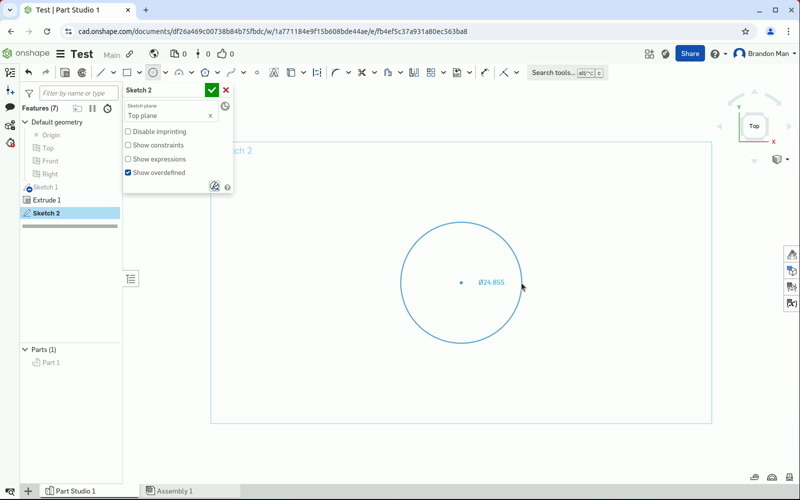
key(c)
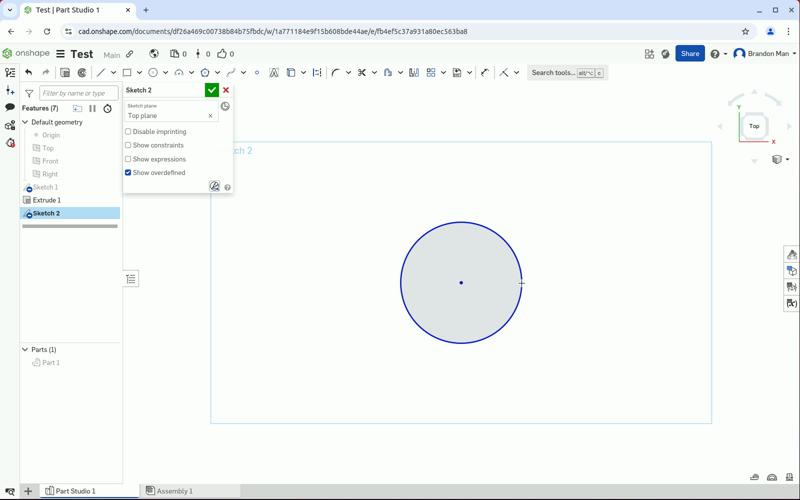
key_down(shift)
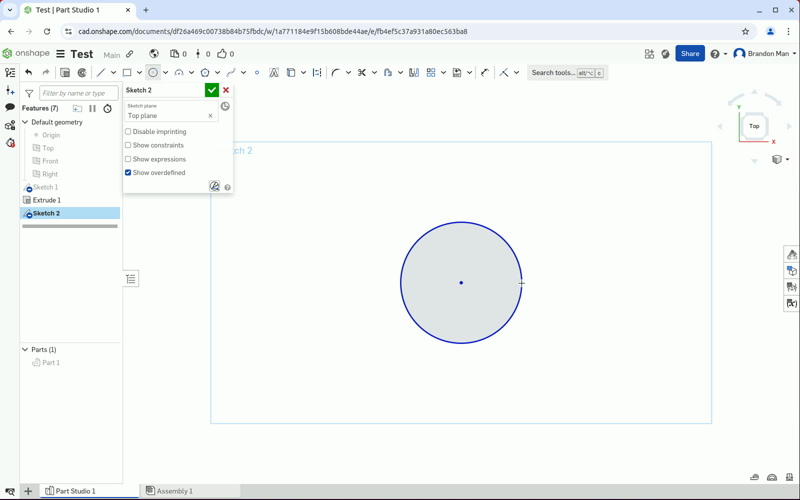
mouse_move(461, 282)
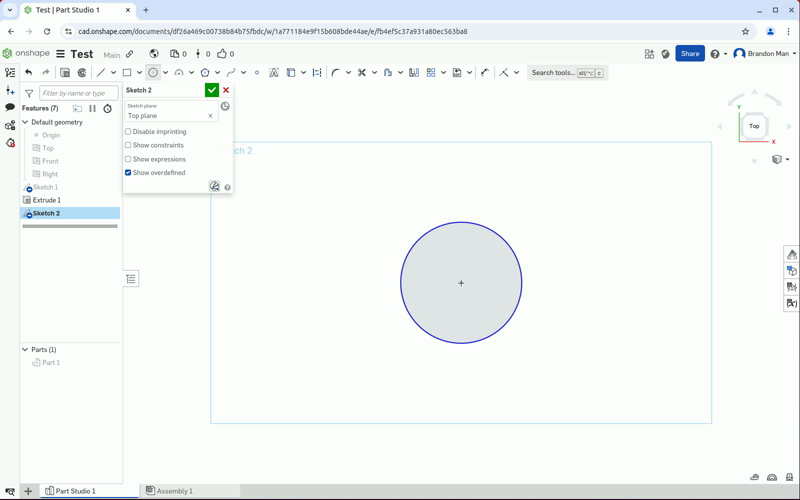
click(461, 282)
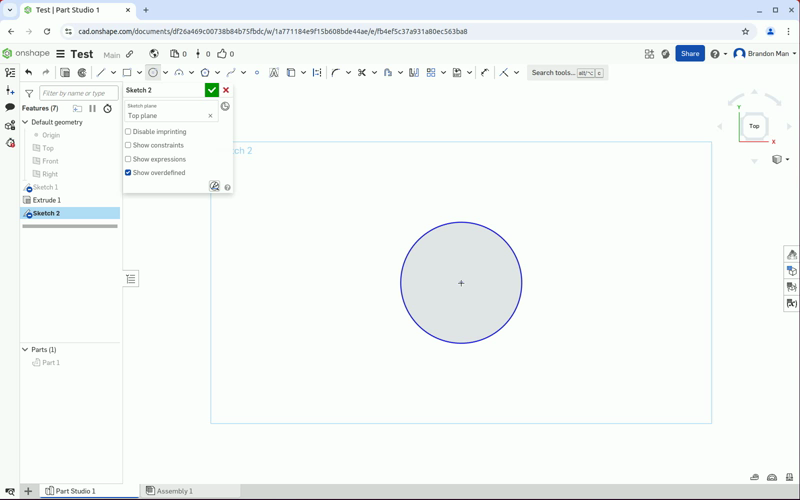
key_up(shift)
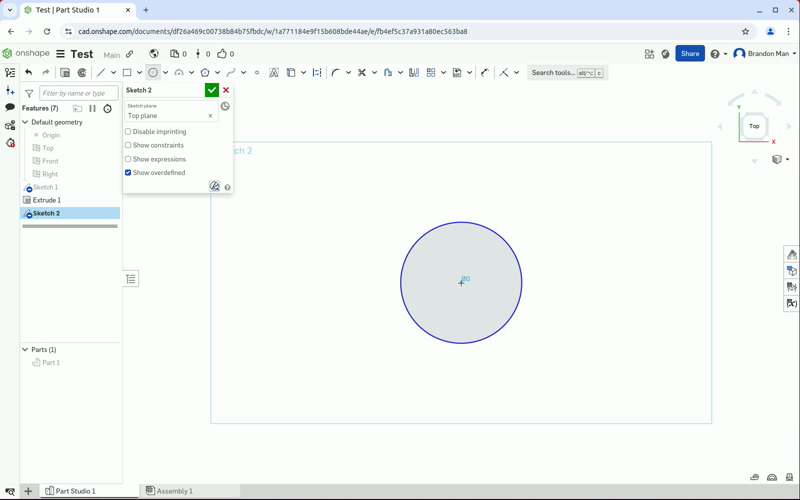
mouse_move(495, 282)
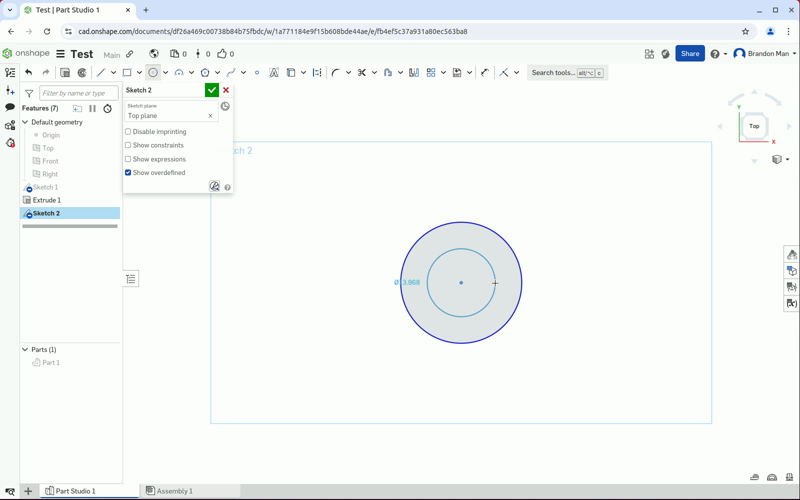
click(495, 282)
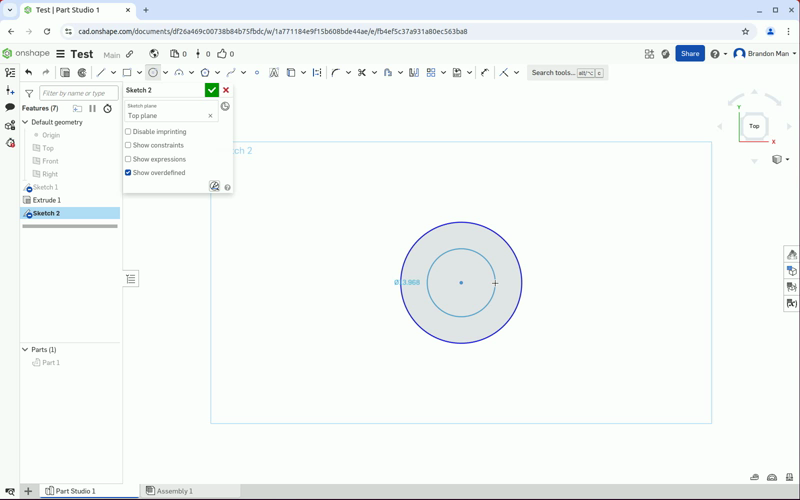
key(esc)
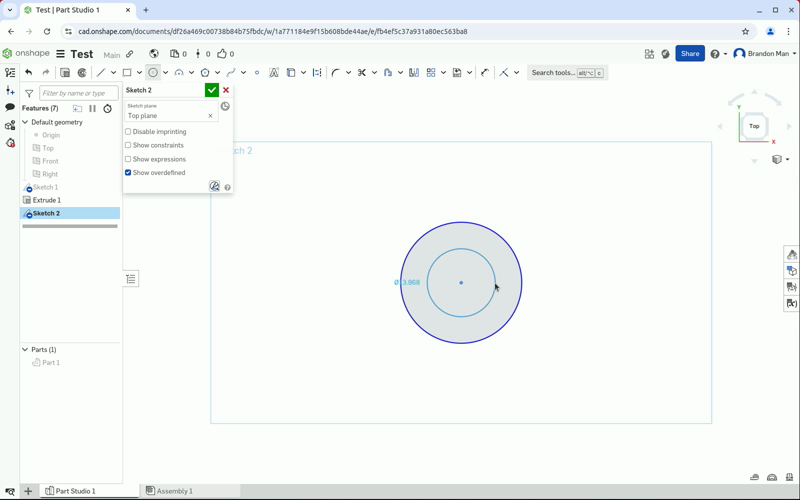
mouse_move(500, 318)
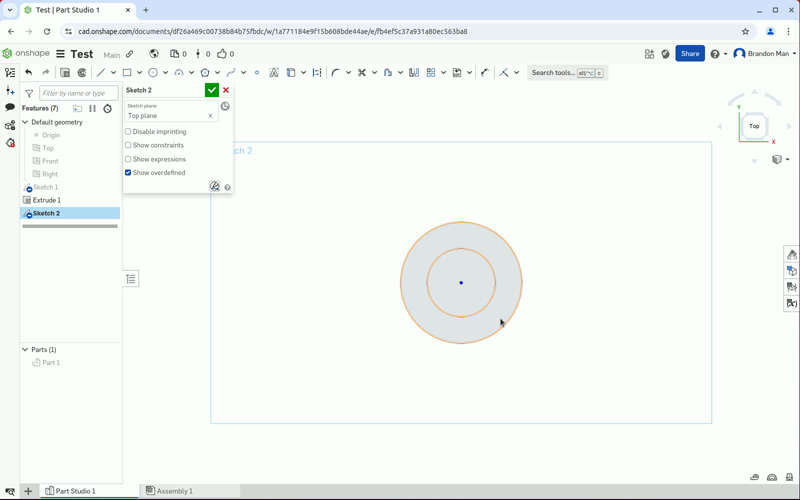
click(500, 318)
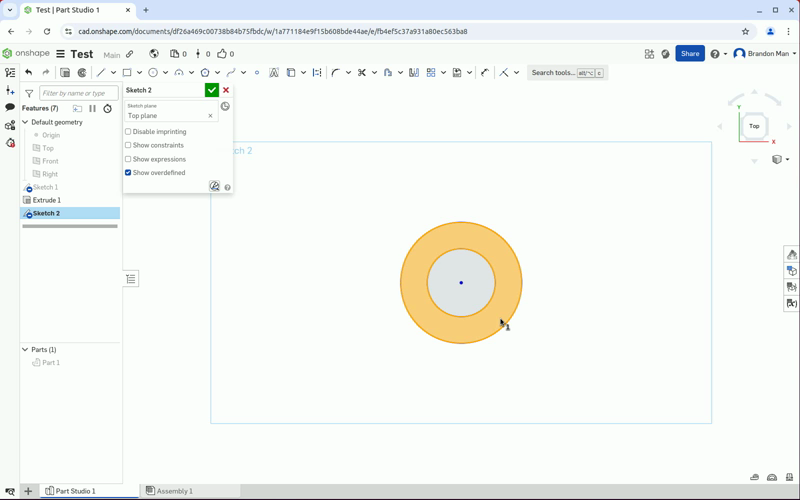
mouse_move(73, 352)
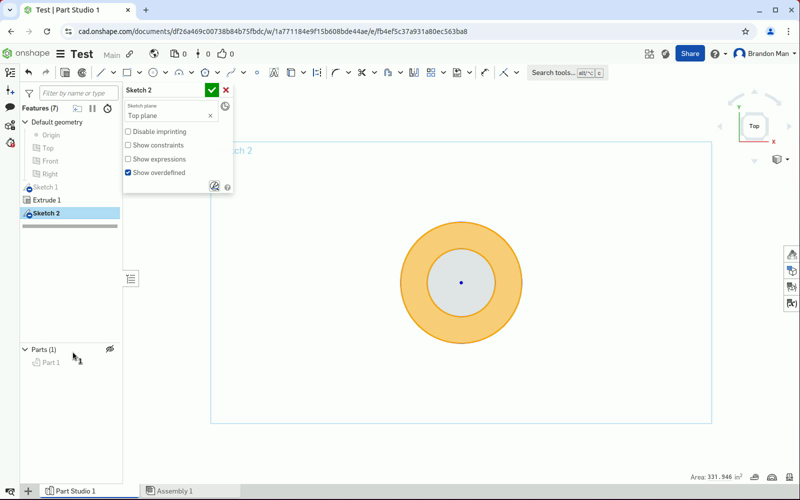
key(shift+y)
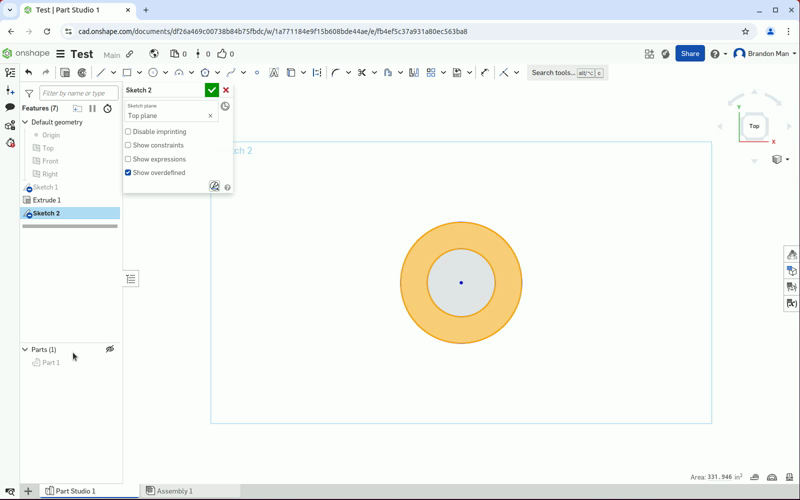
key(shift+e)
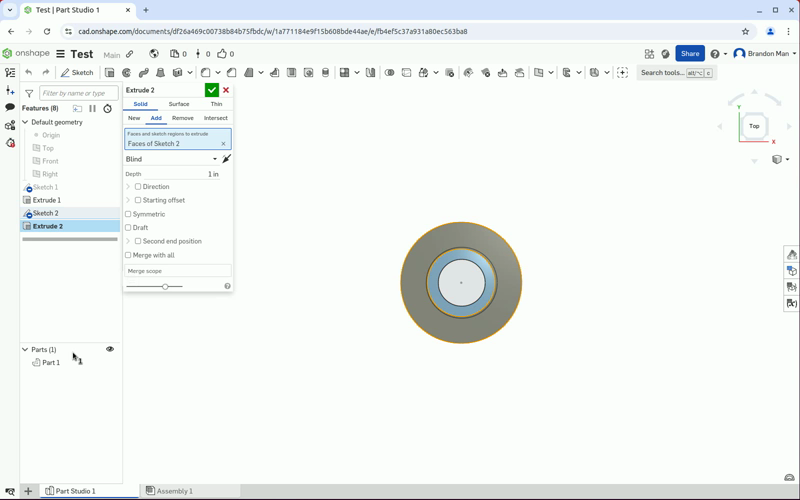
mouse_move(143, 106)
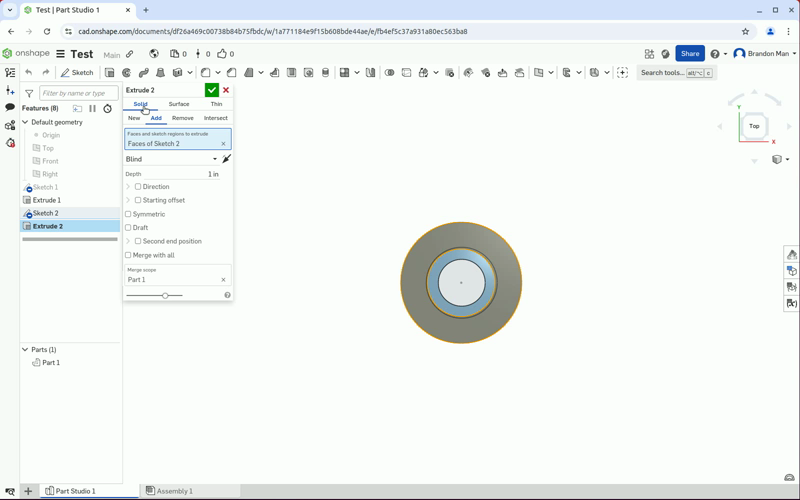
click(143, 106)
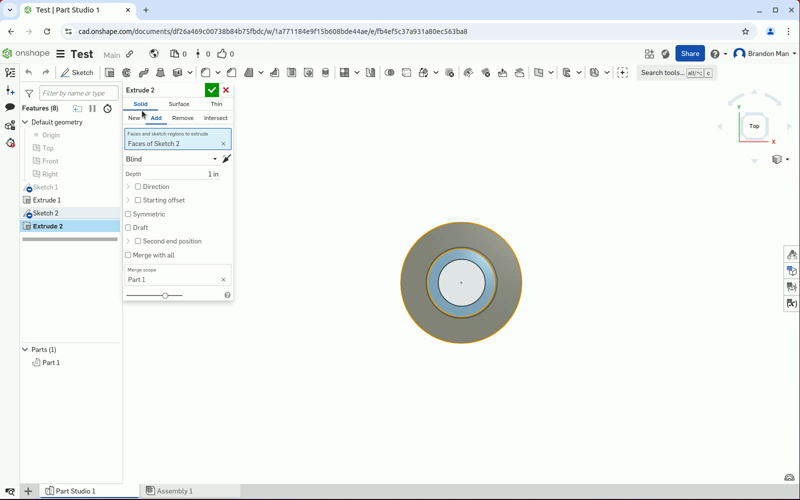
mouse_move(137, 120)
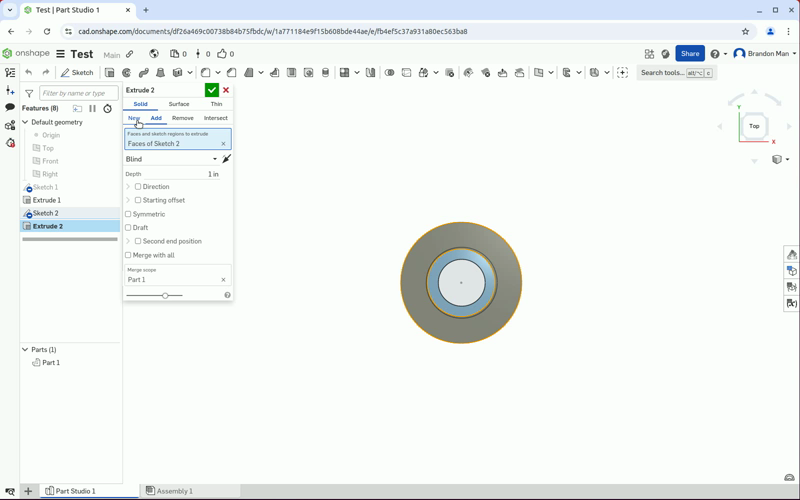
click(137, 120)
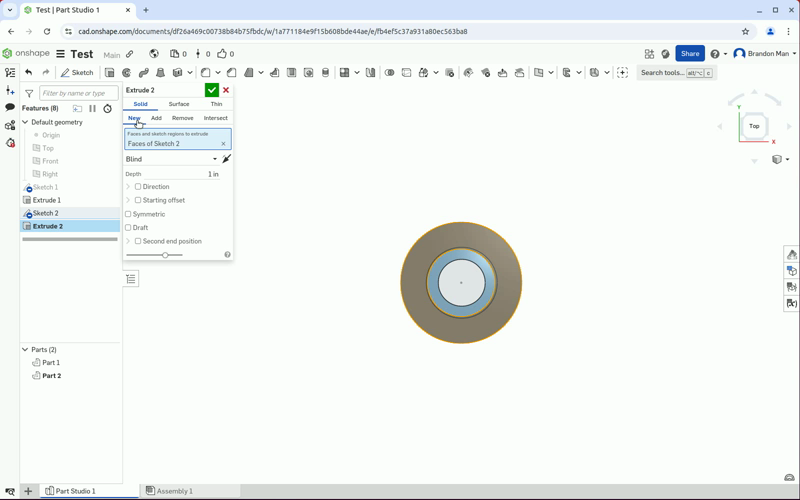
key(tab, 4)
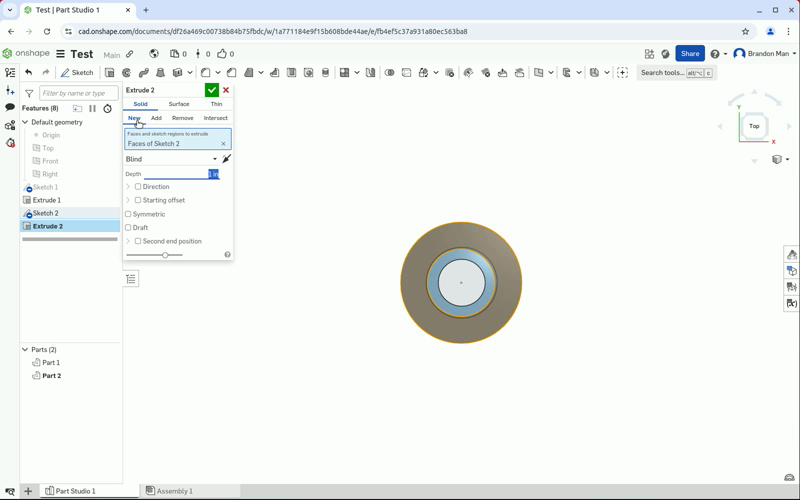
text(8.425)
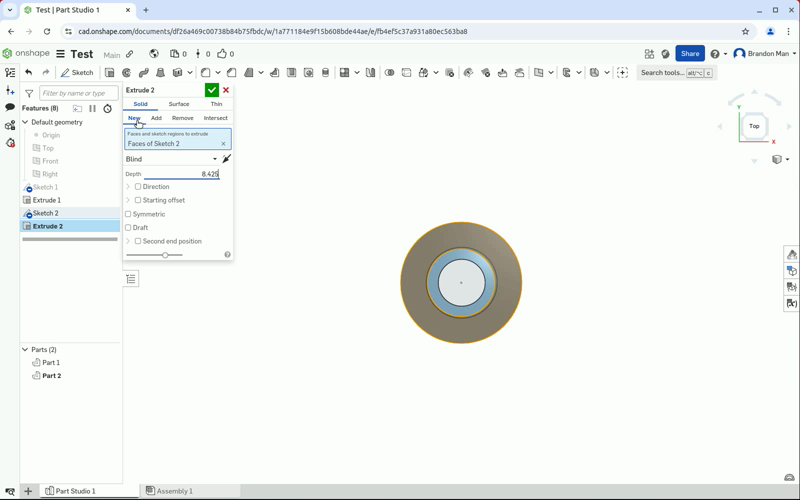
key(enter)
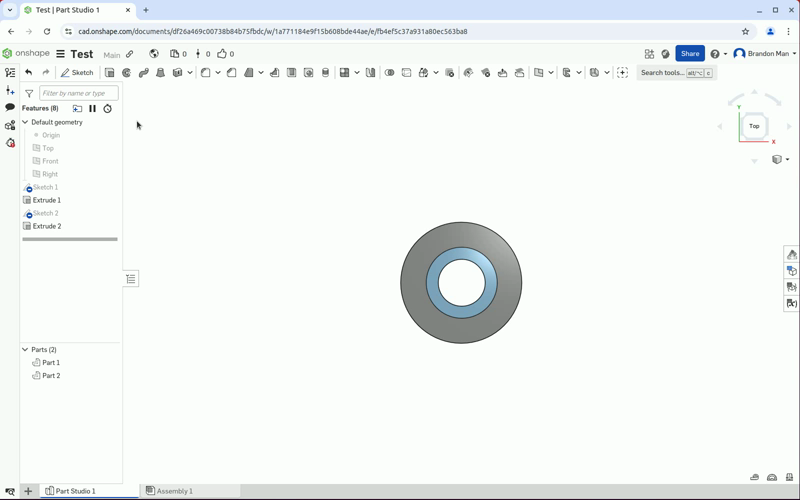
key(shift+h)
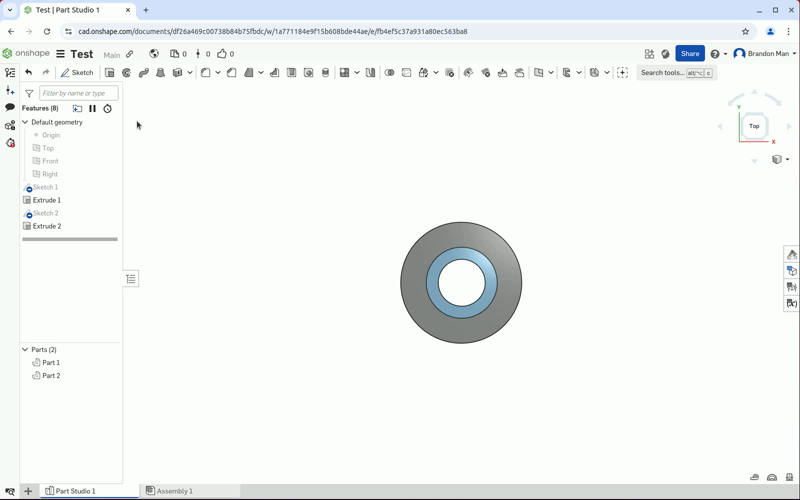
key(shift+h)
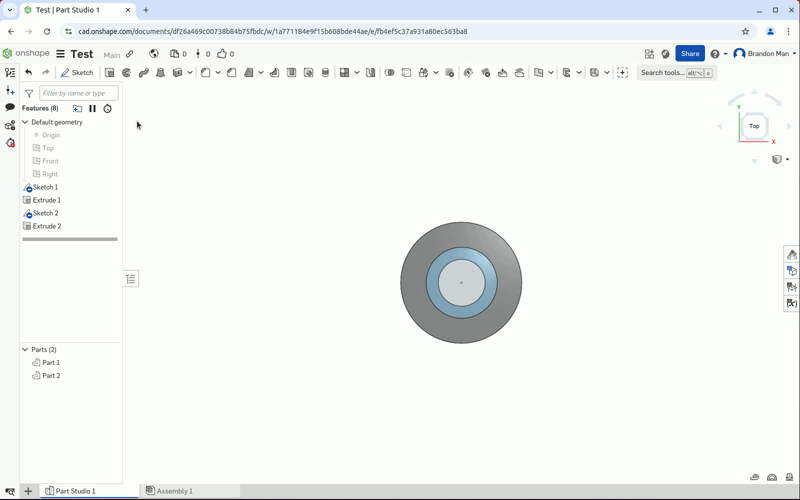
key(shift+7)
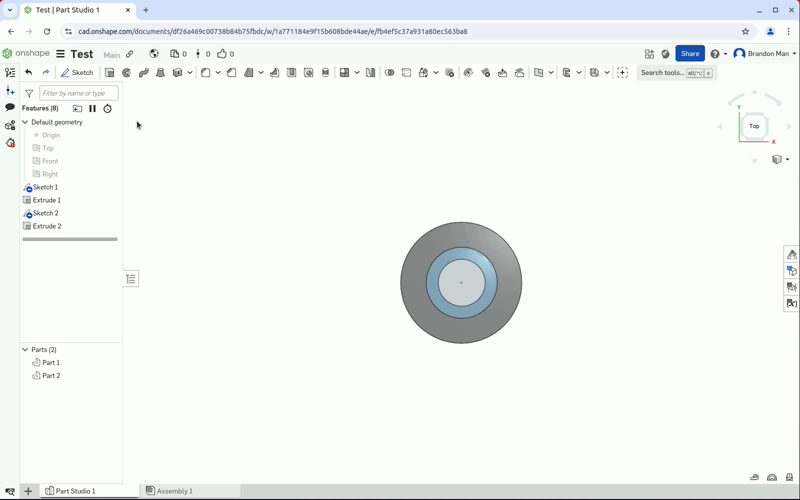
key(up, 3)
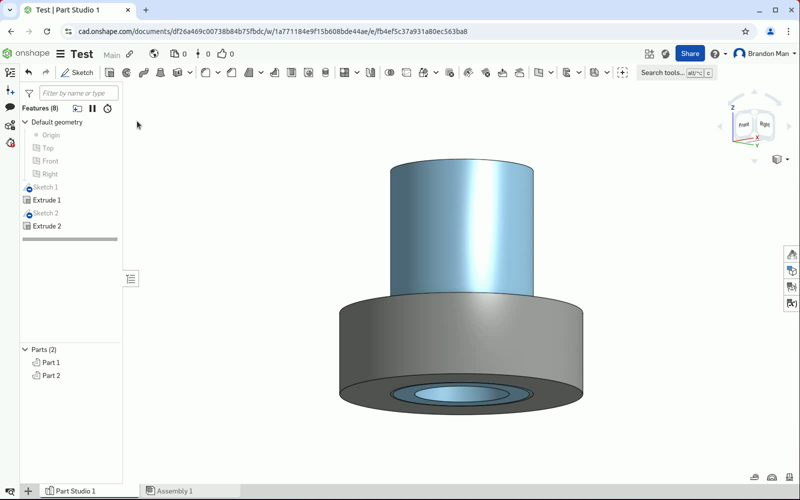
key(left, 3)
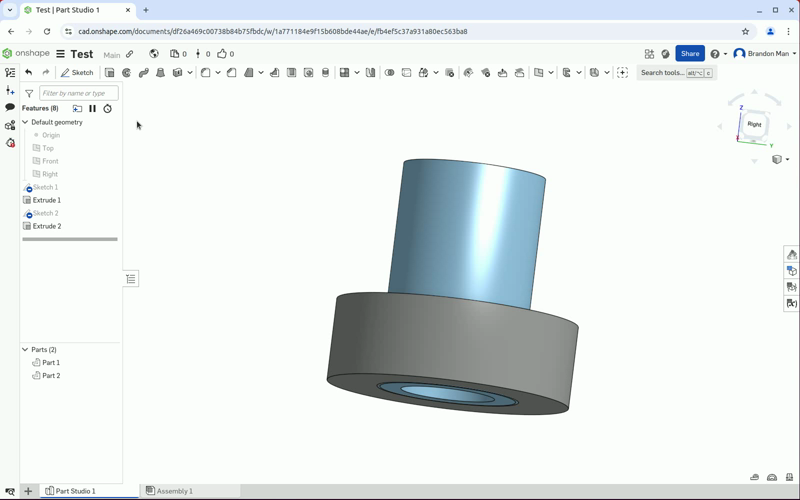
key(right, 3)
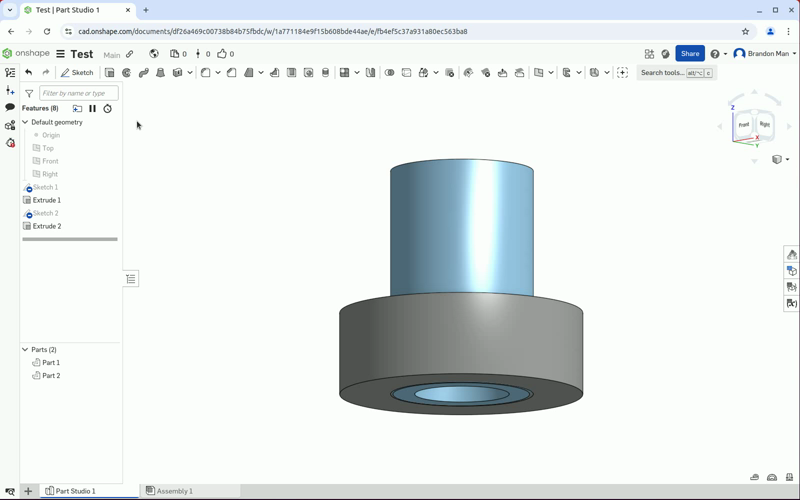
key(down, 3)
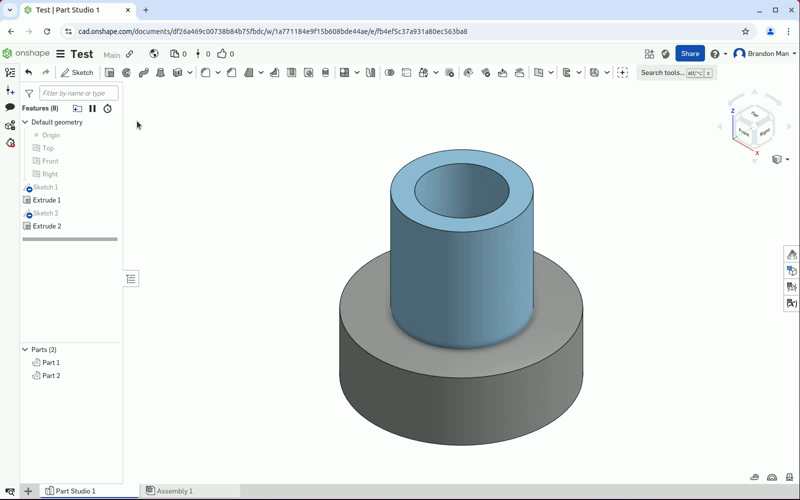
mouse_move(73, 189)
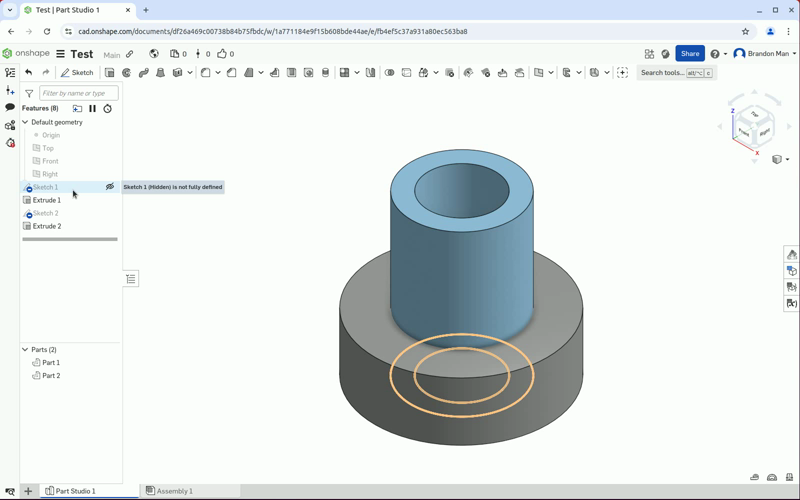
click(73, 189)